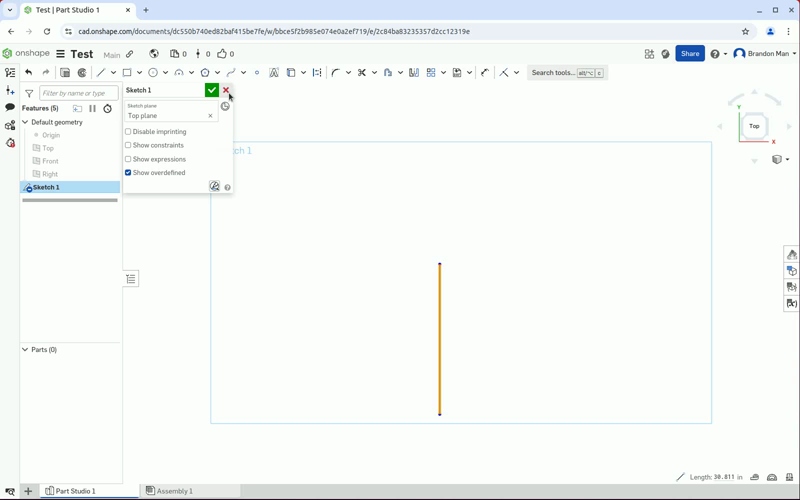
key(shift+h)
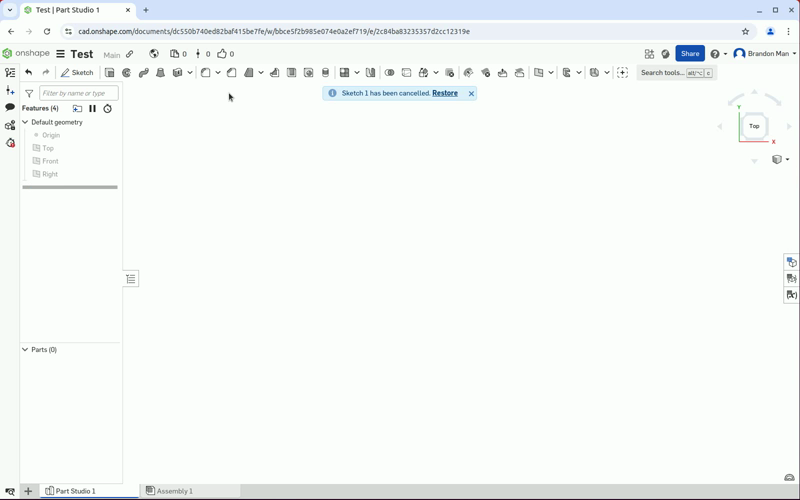
mouse_move(73, 352)
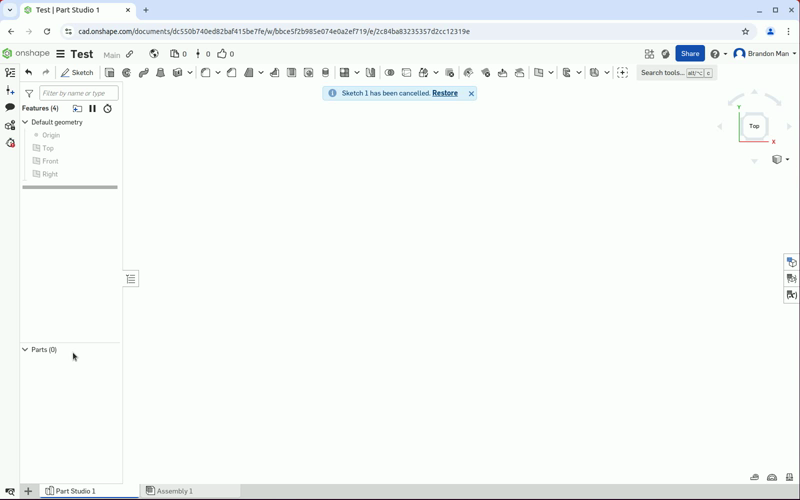
key(y)
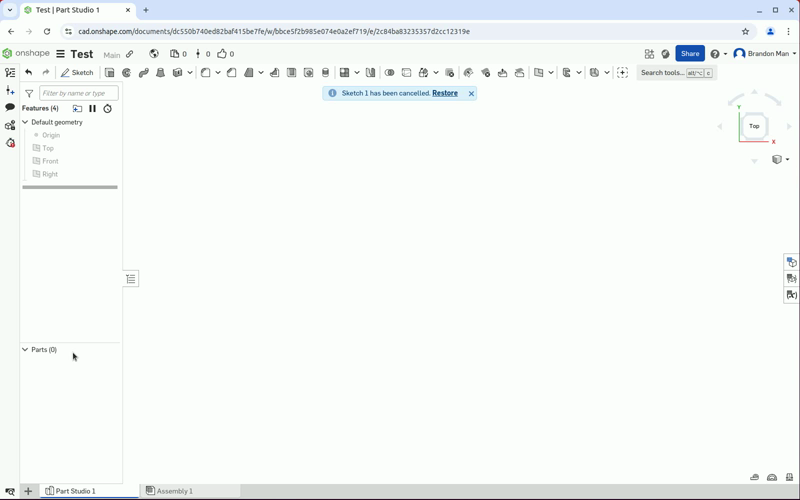
key(shift+p)
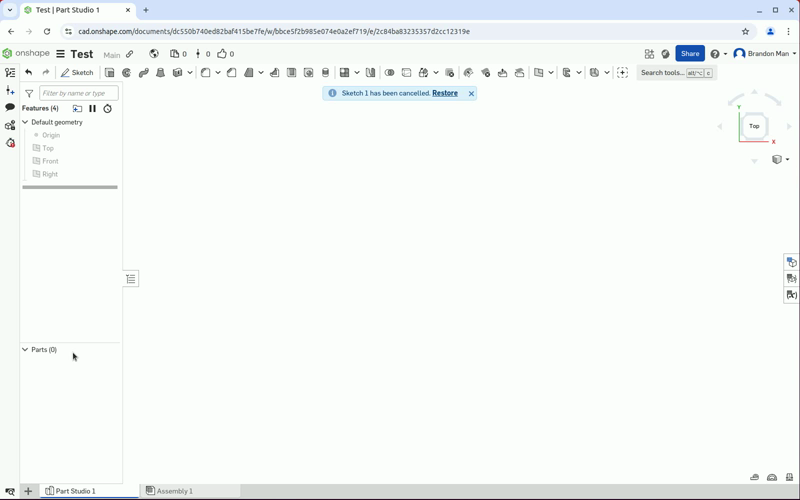
key(space)
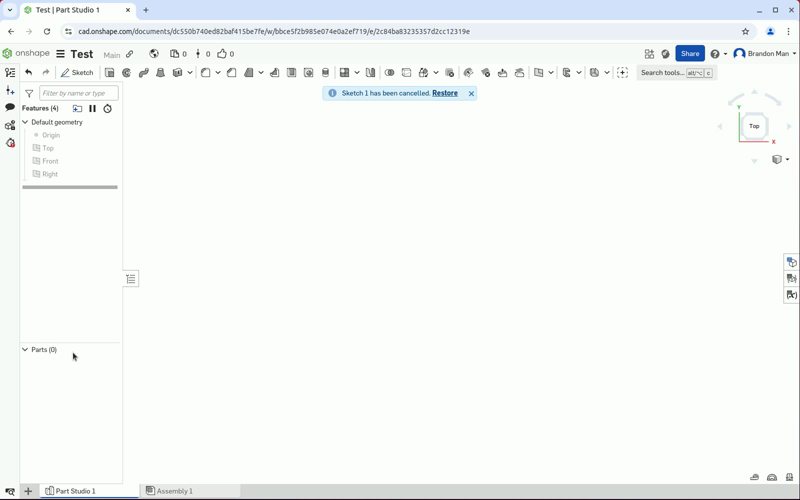
key_down(shift)
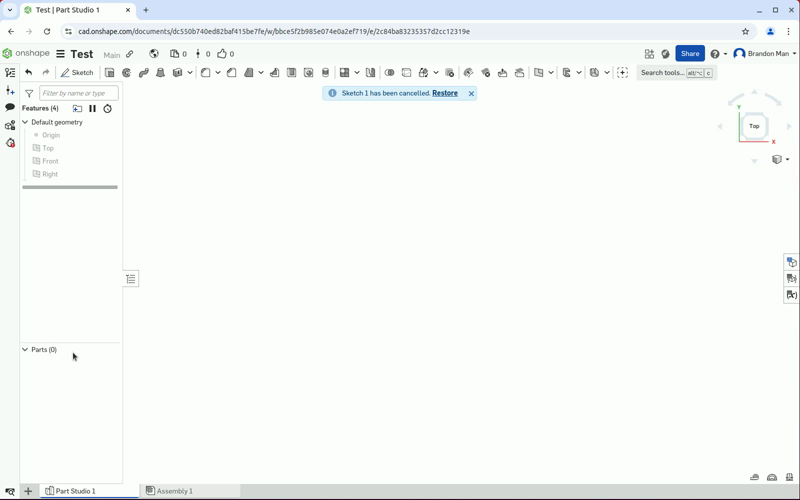
key(up)
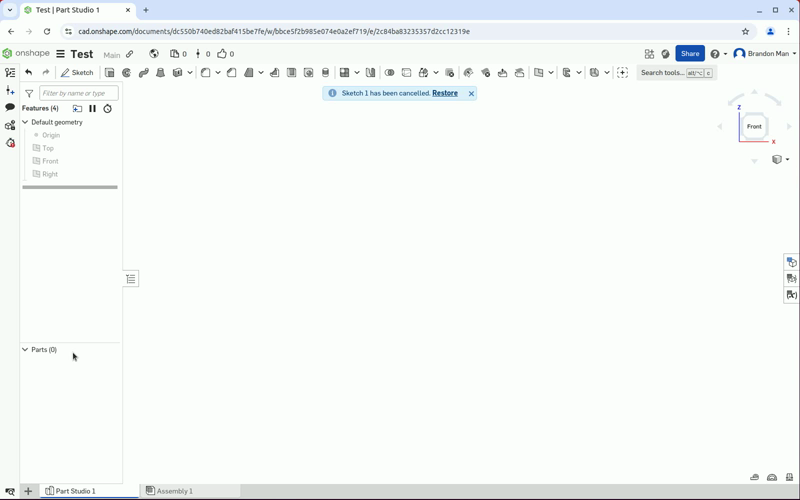
key_up(shift)
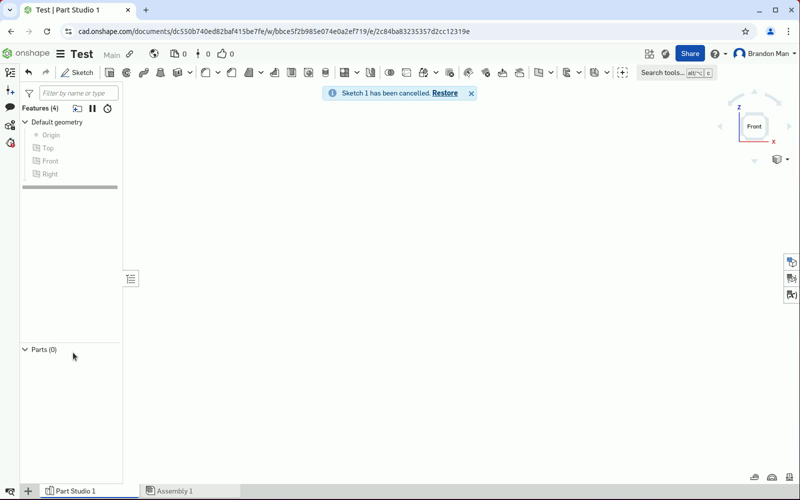
mouse_move(73, 352)
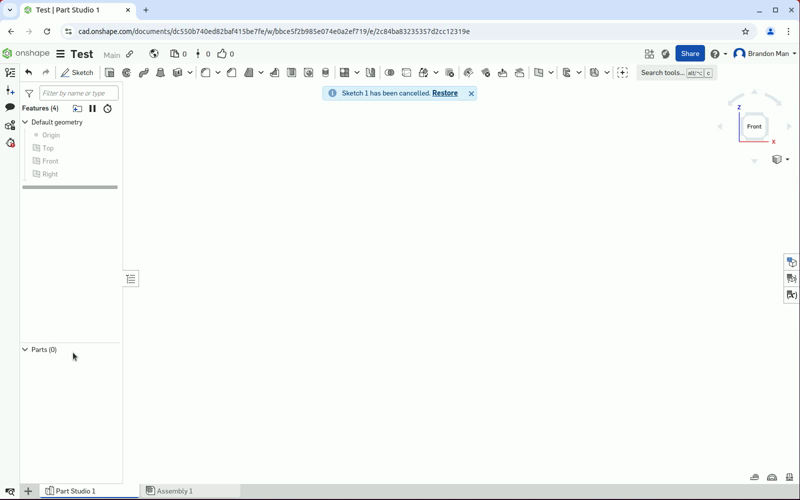
key(shift+y)
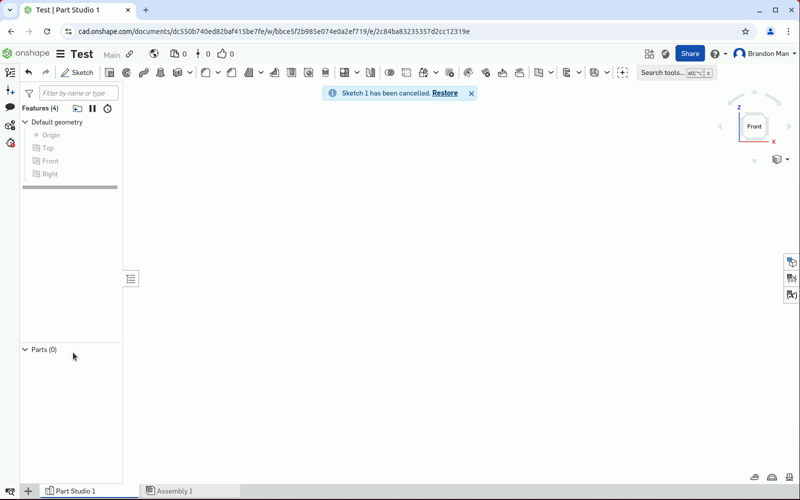
key(shift+s)
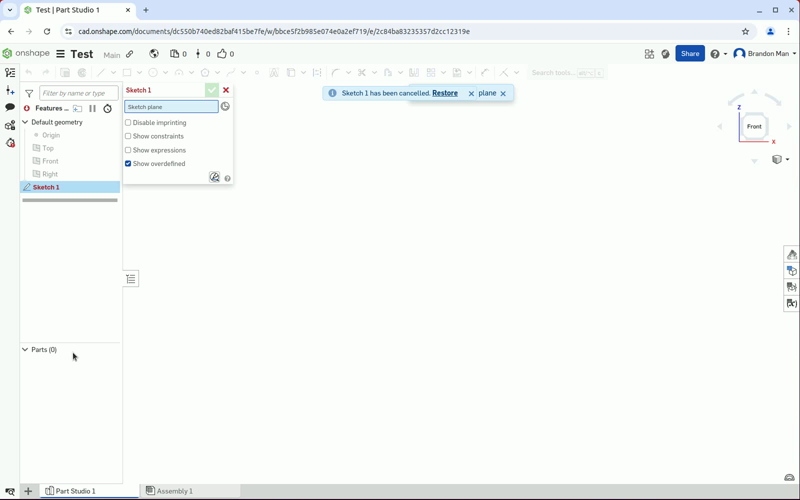
mouse_move(73, 163)
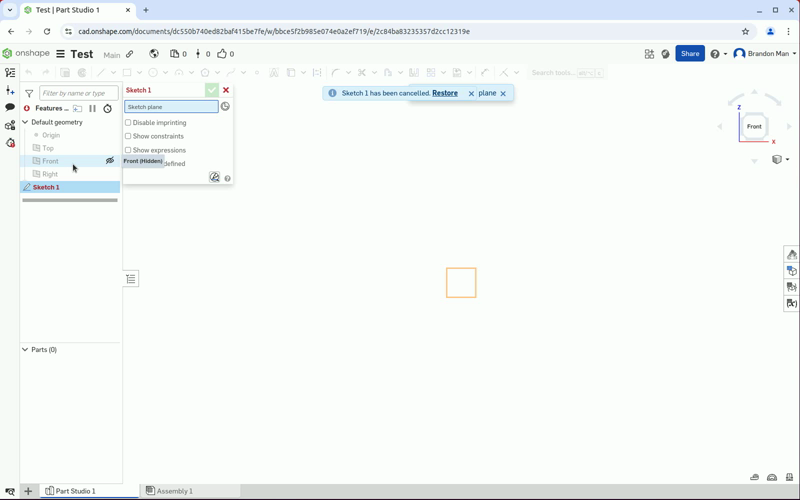
click(73, 163)
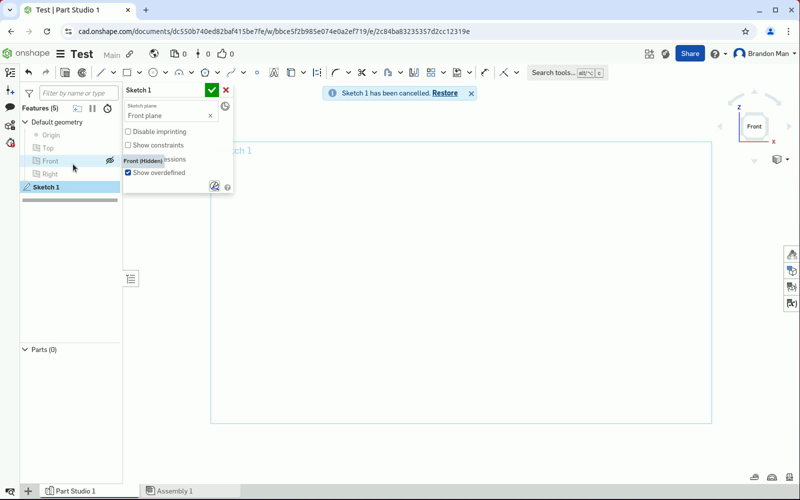
mouse_move(73, 352)
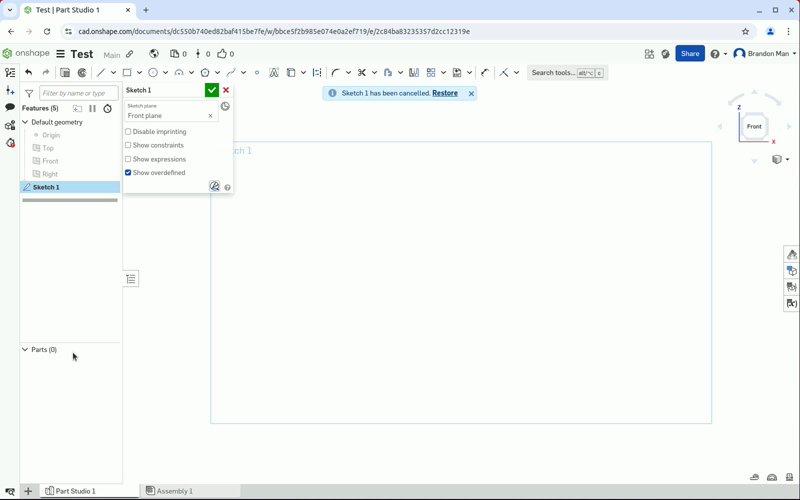
key(y)
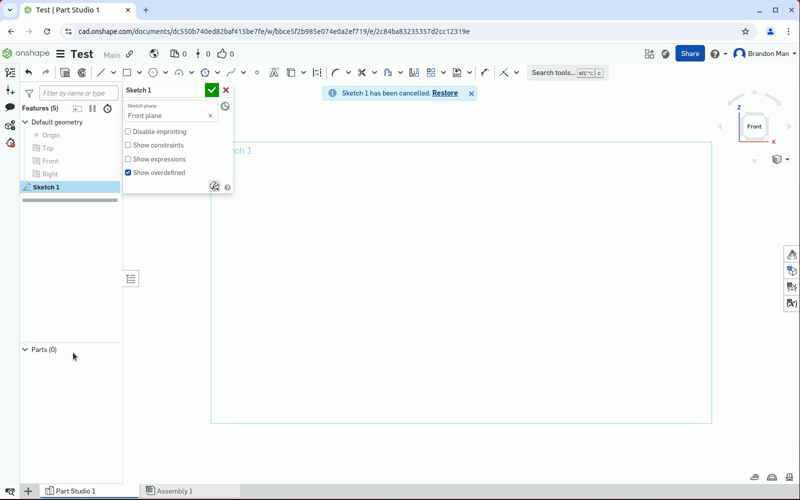
key(c)
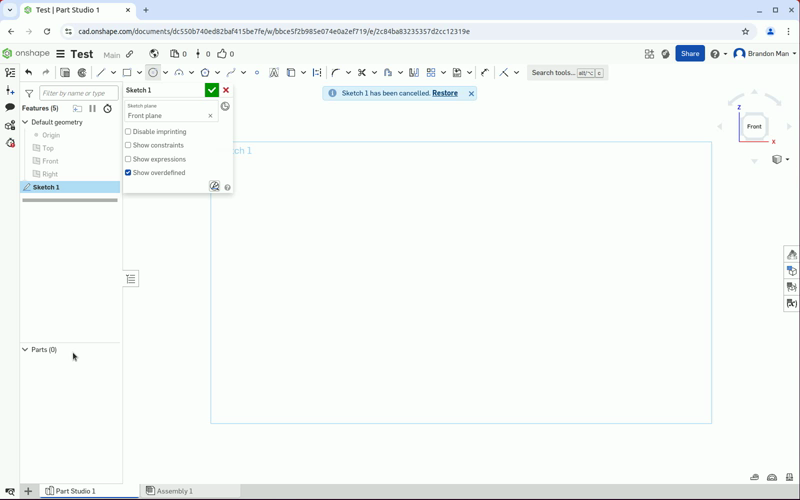
key_down(shift)
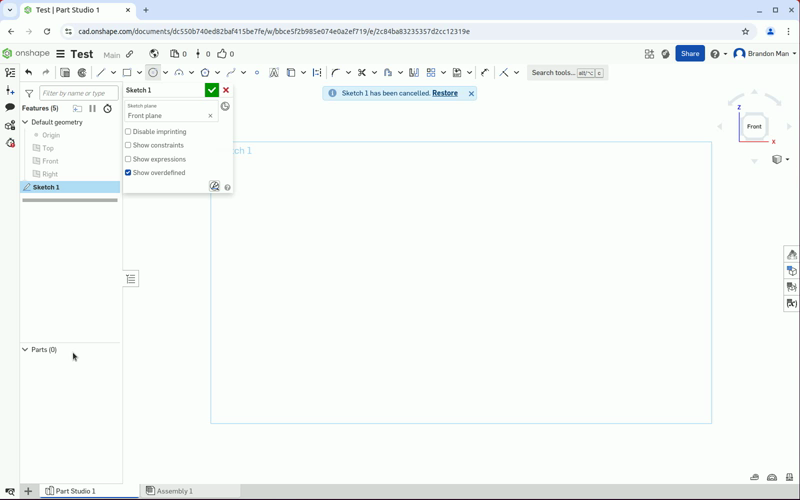
mouse_move(461, 282)
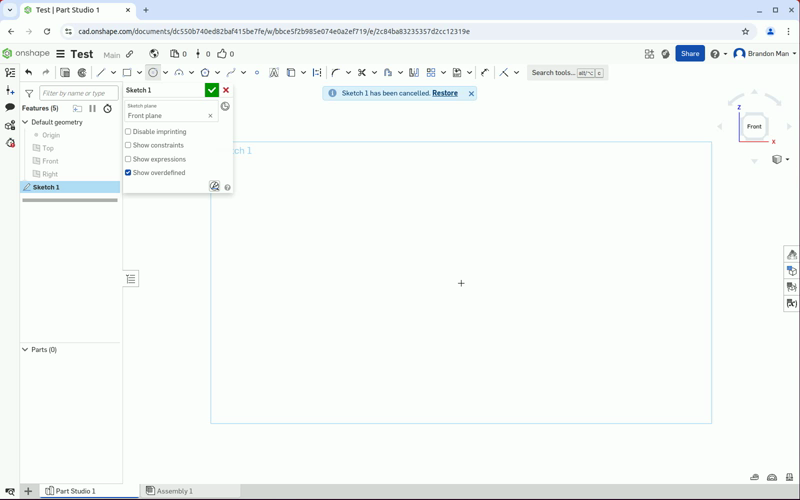
click(461, 282)
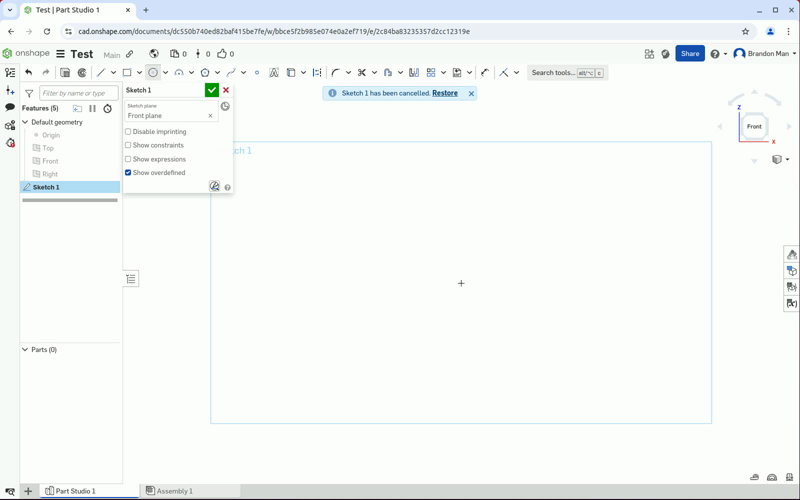
key_up(shift)
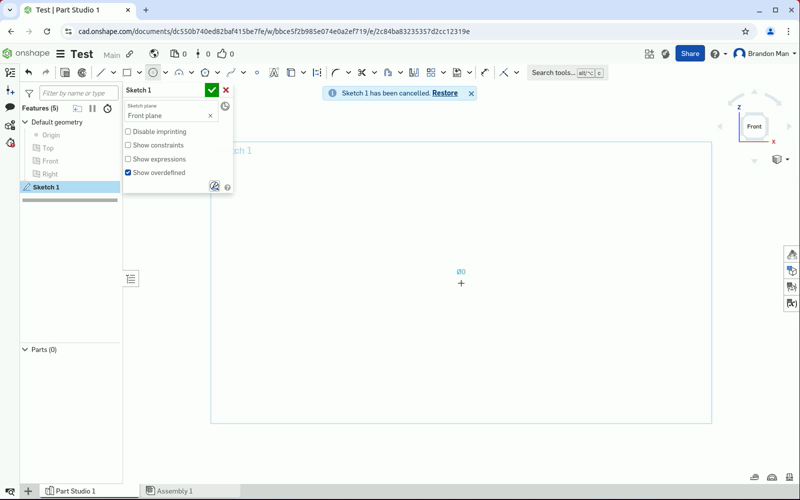
mouse_move(499, 282)
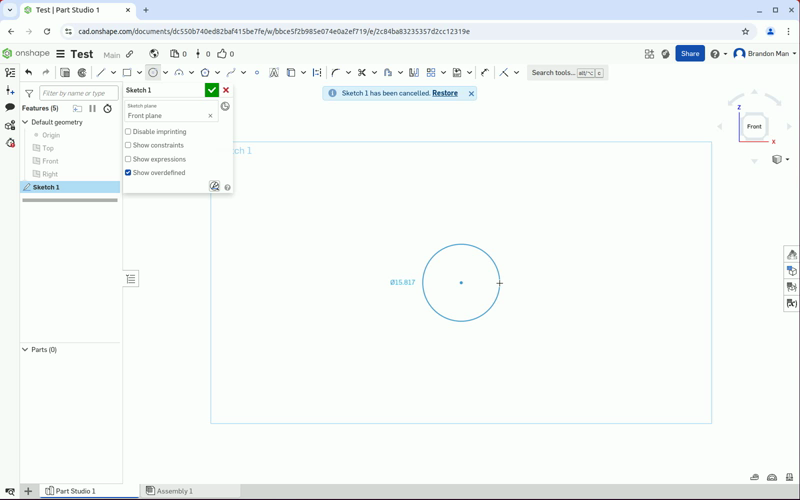
click(499, 282)
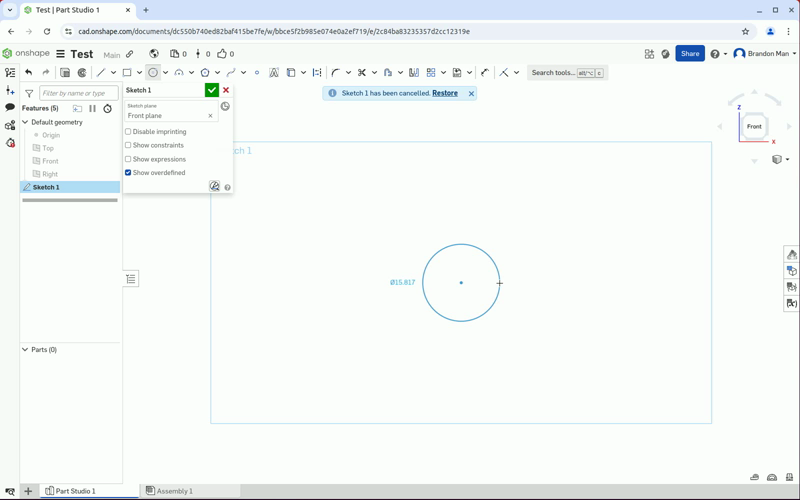
key(esc)
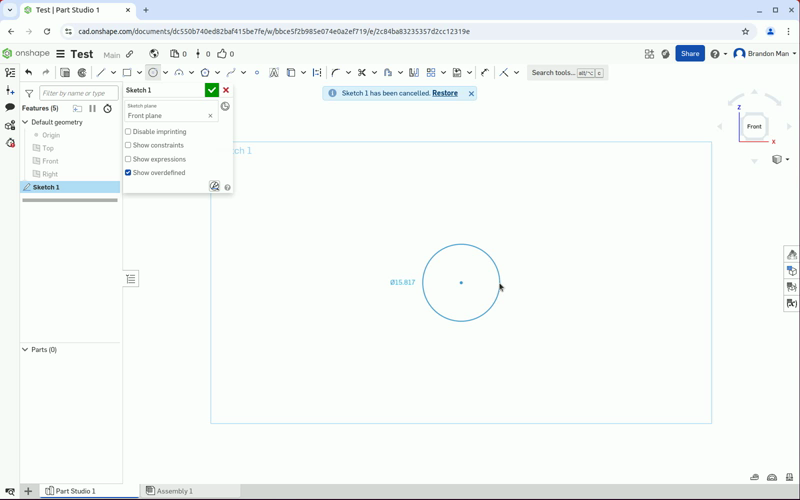
mouse_move(454, 278)
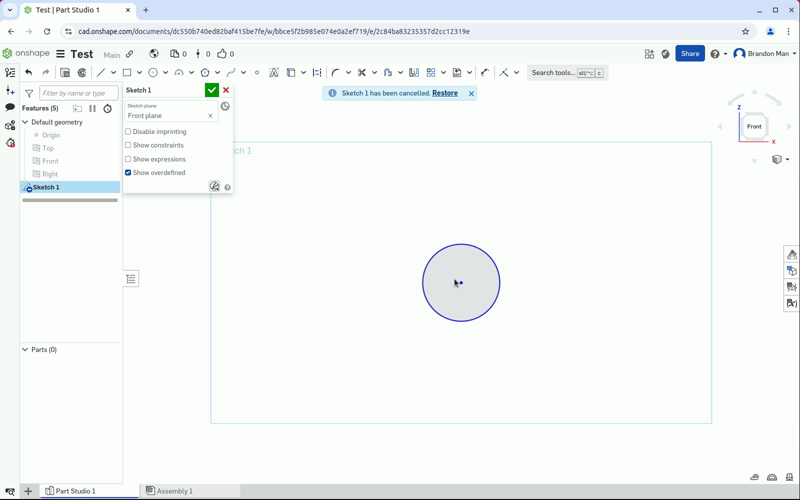
click(454, 278)
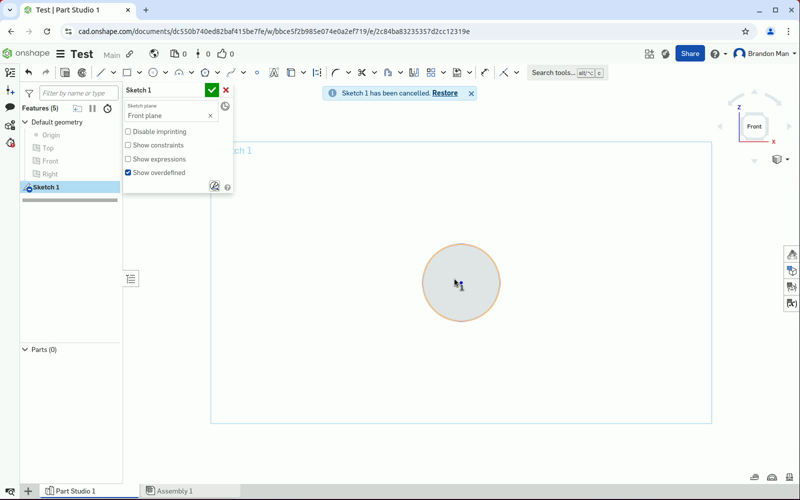
mouse_move(73, 352)
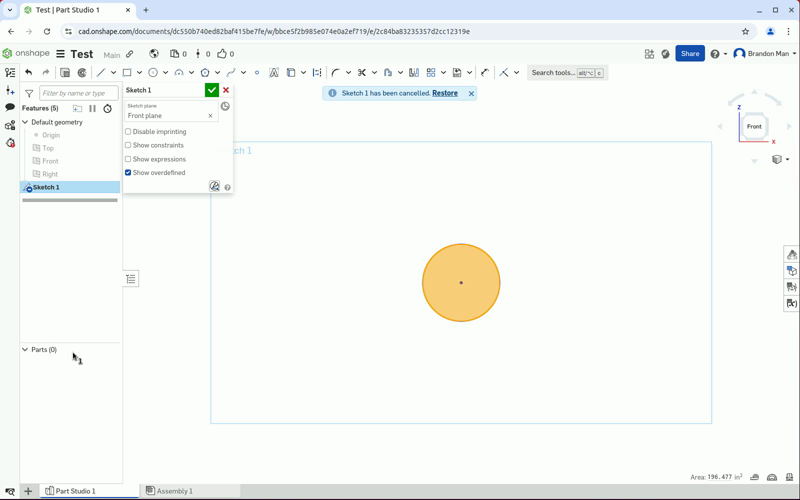
key(shift+y)
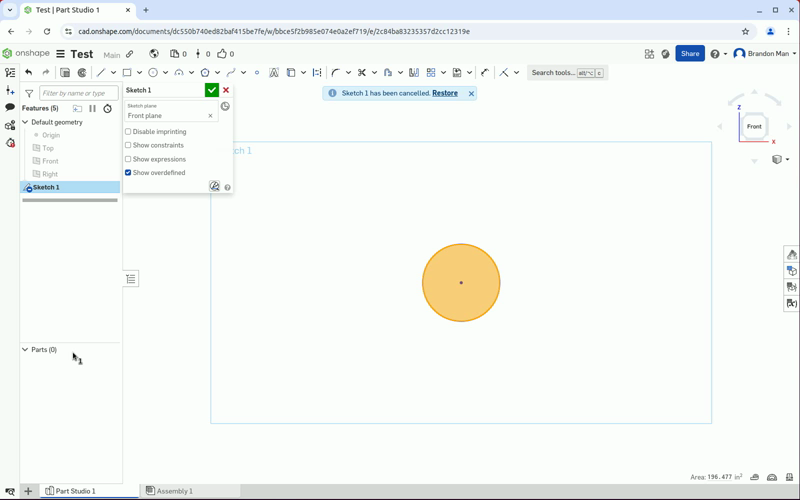
key(shift+e)
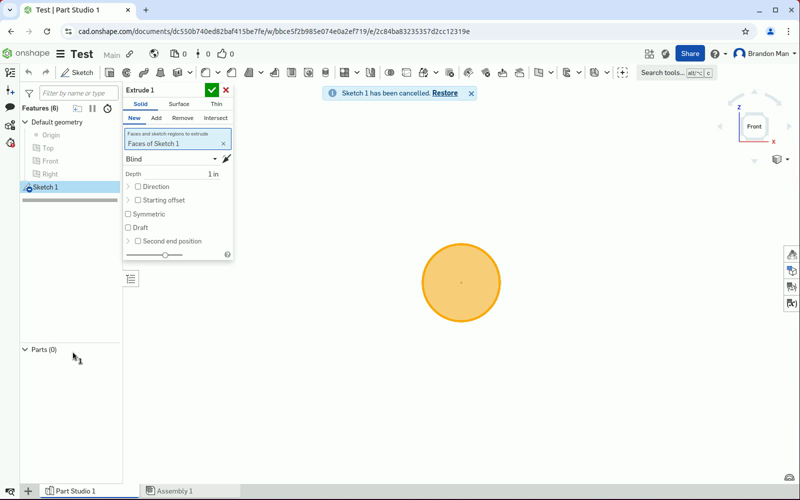
mouse_move(143, 106)
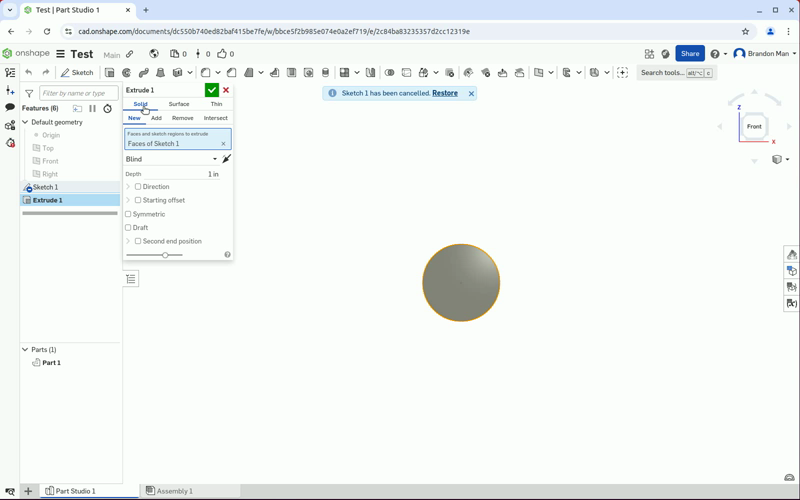
click(143, 106)
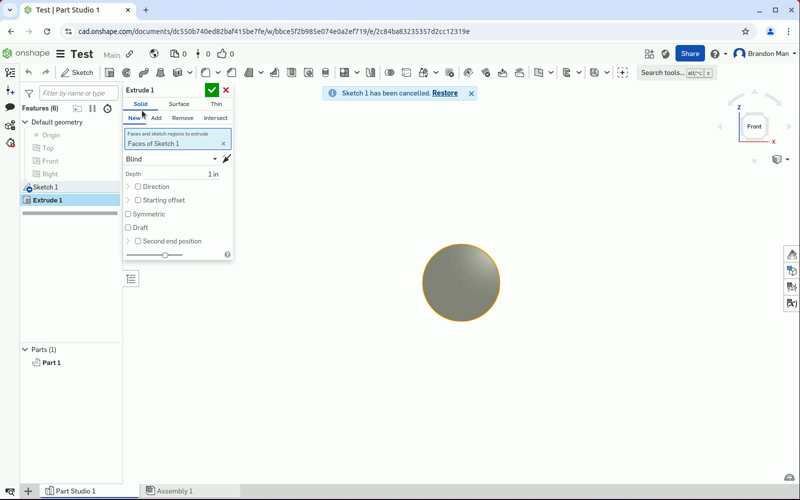
mouse_move(137, 120)
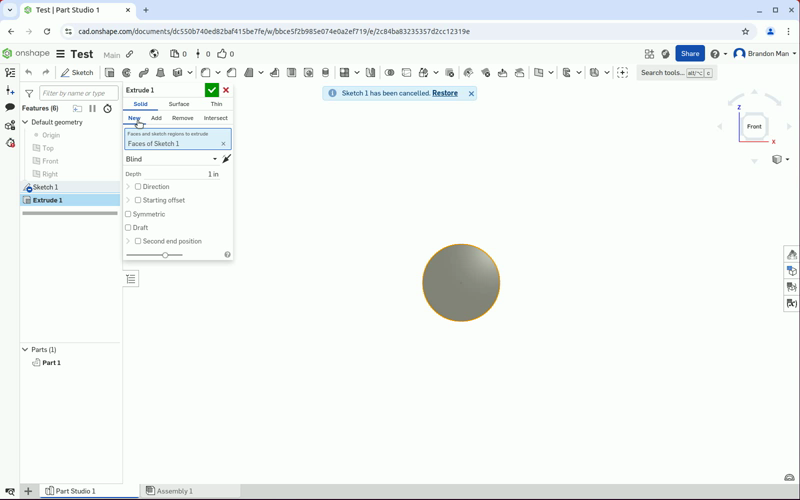
click(137, 120)
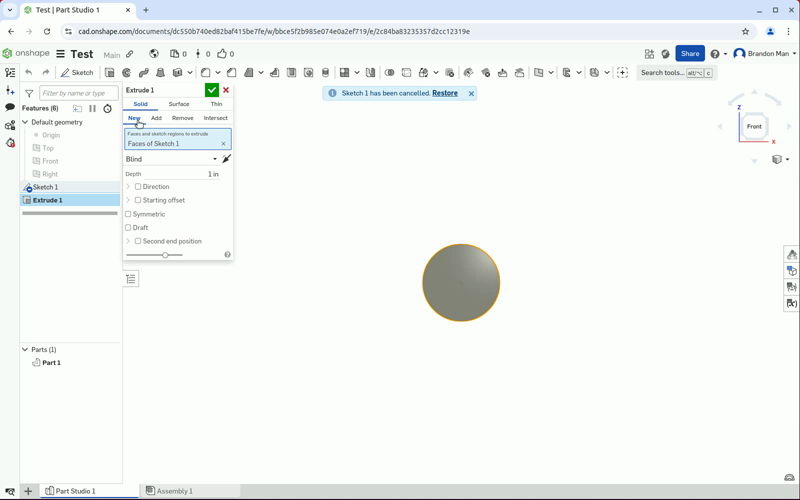
key(tab, 4)
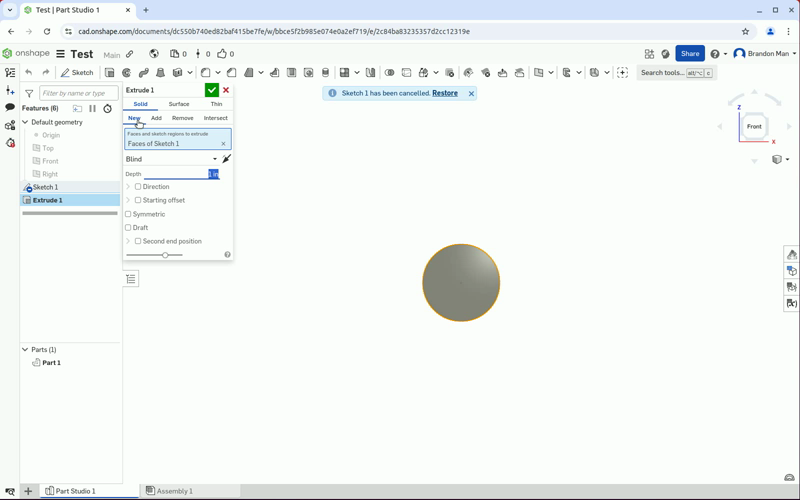
text(10.832)
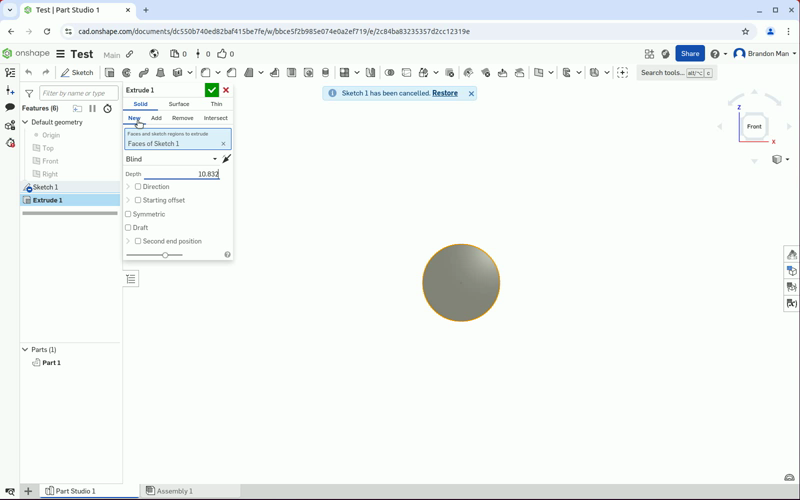
key(enter)
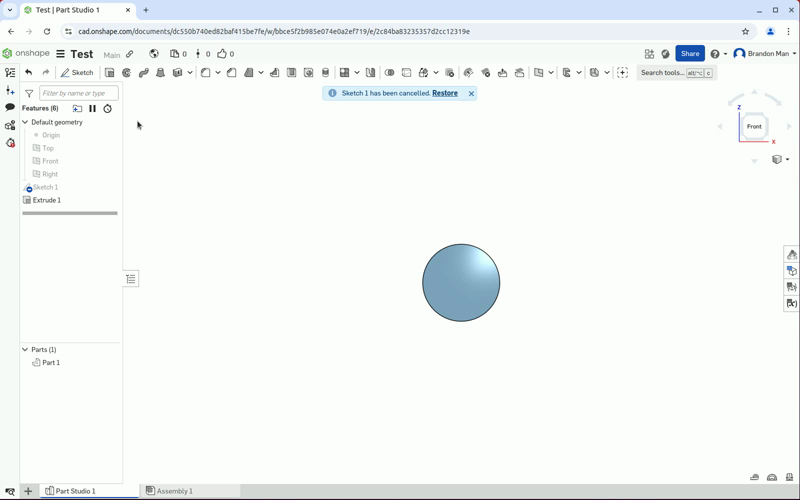
key(shift+h)
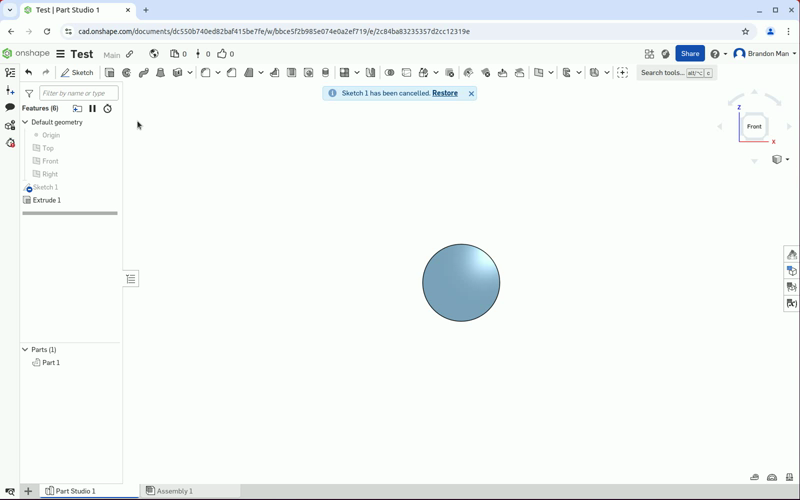
key(shift+h)
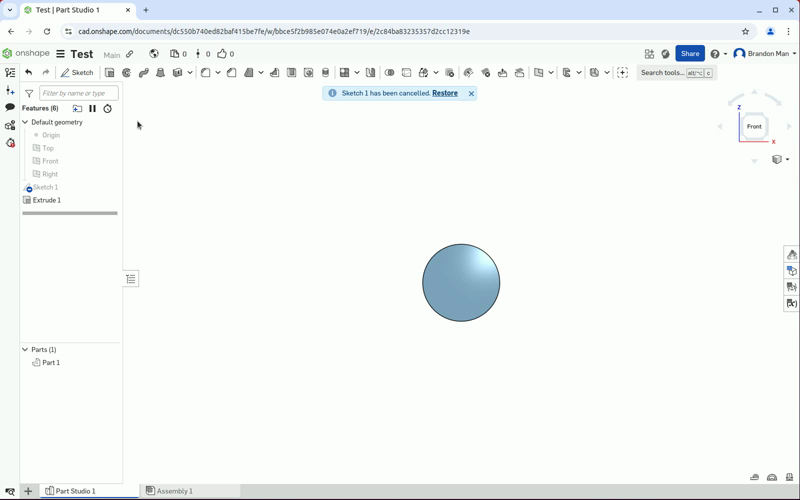
mouse_move(73, 189)
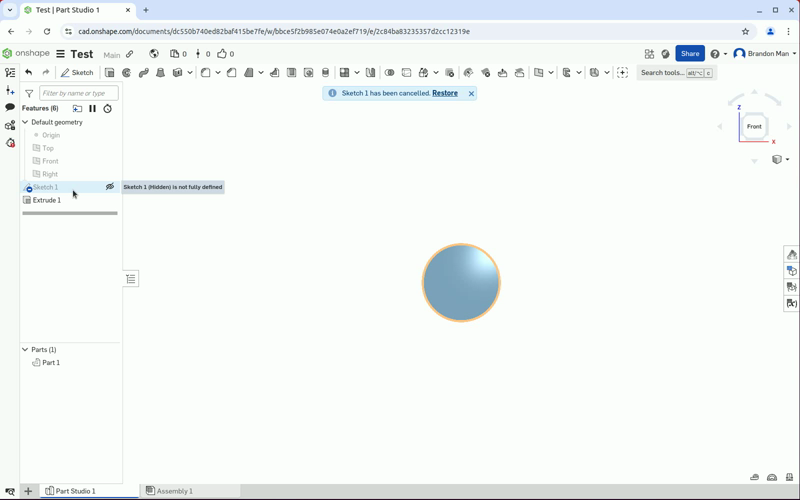
click(73, 189)
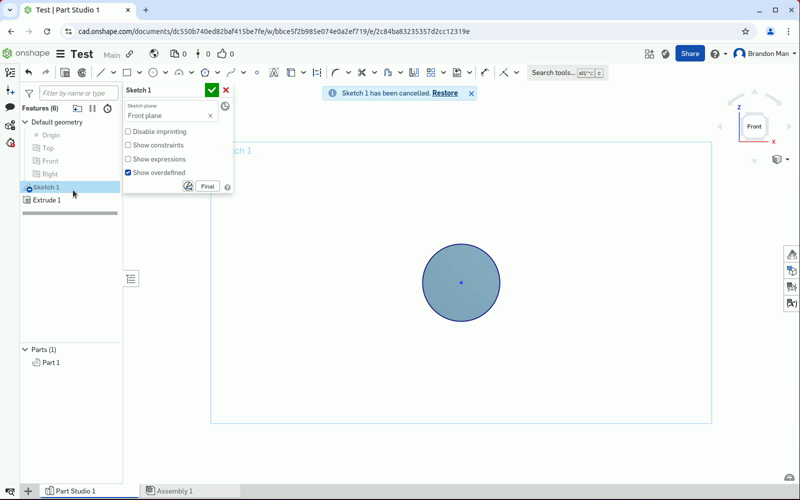
mouse_move(229, 92)
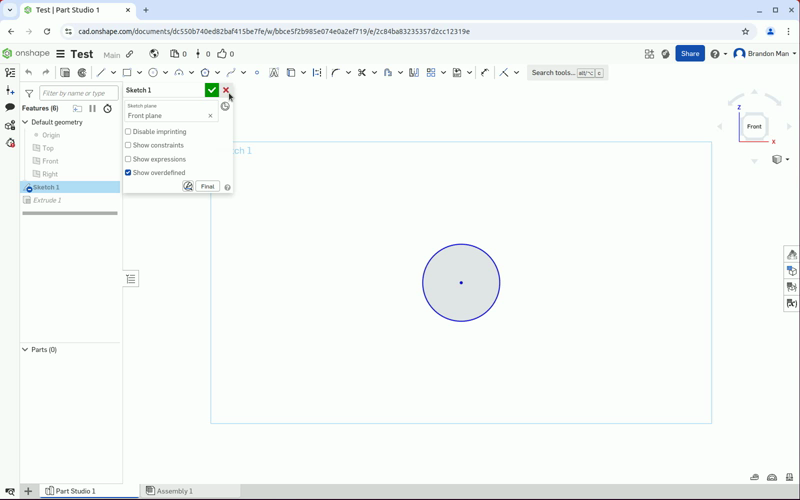
click(229, 92)
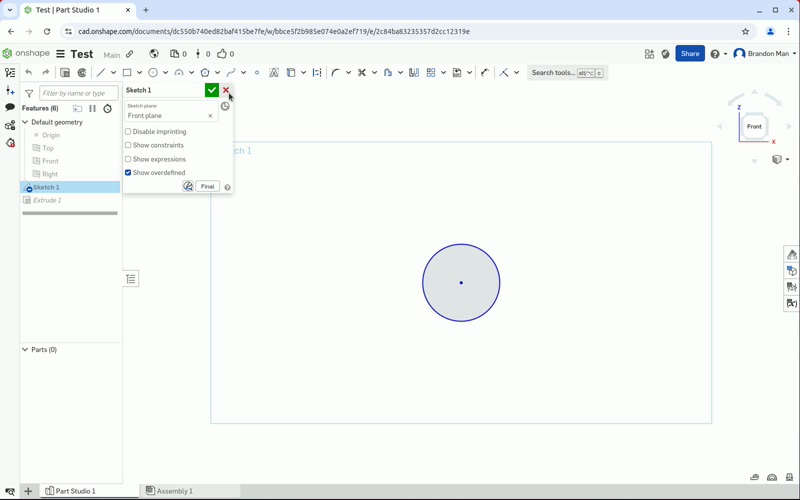
key(shift+s)
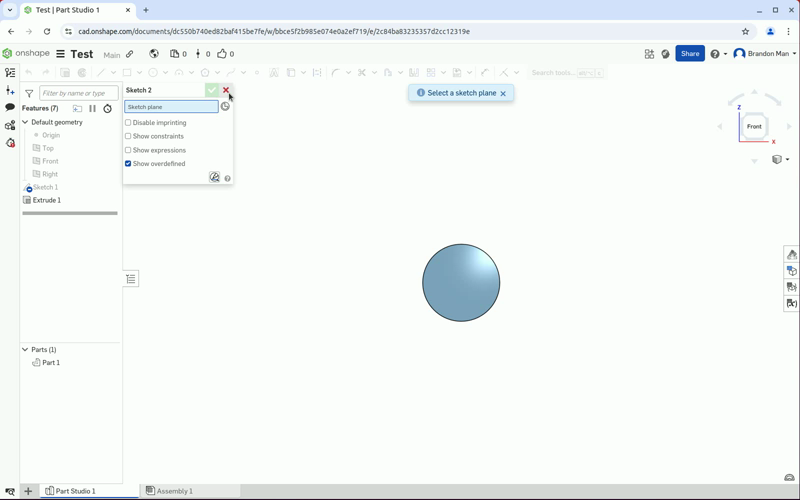
mouse_move(73, 163)
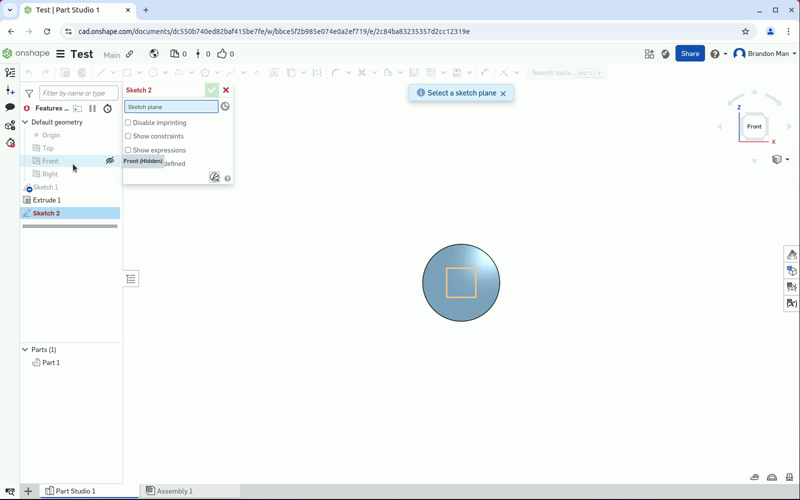
click(73, 163)
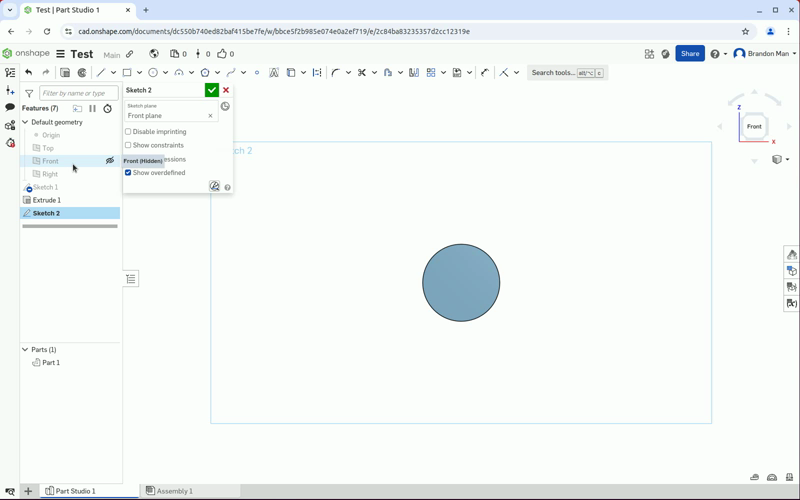
mouse_move(73, 352)
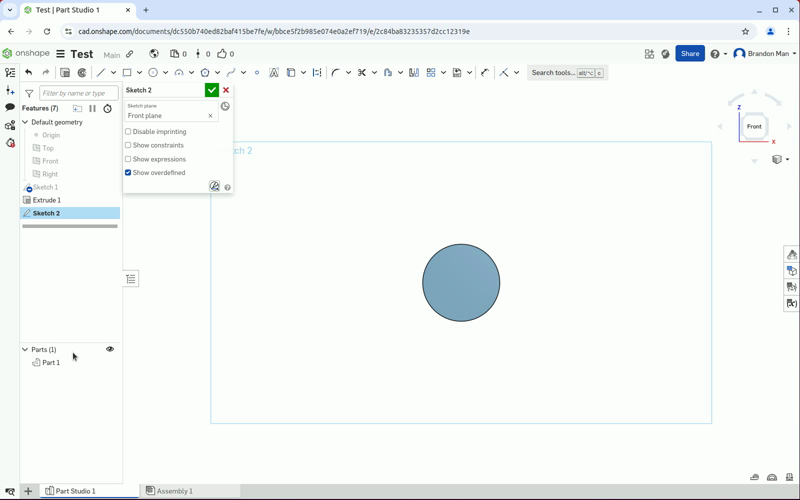
key(y)
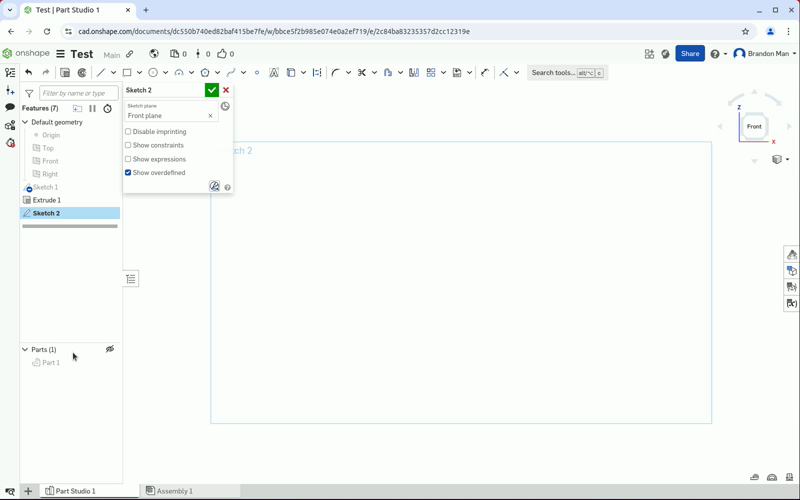
key(c)
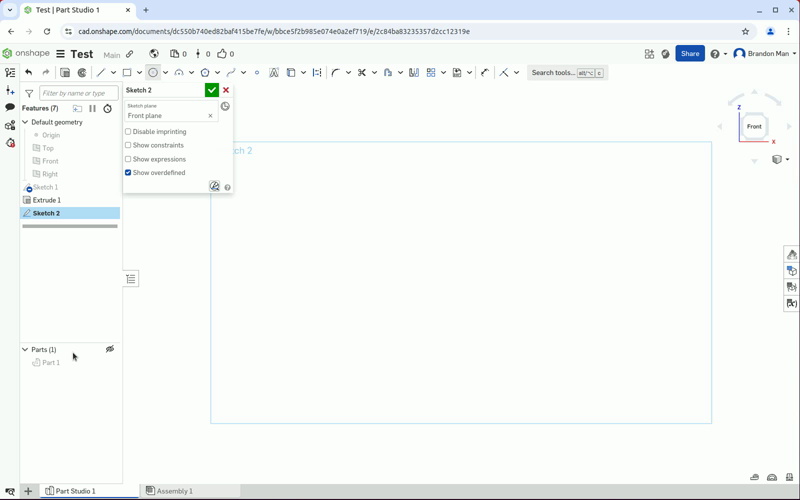
key_down(shift)
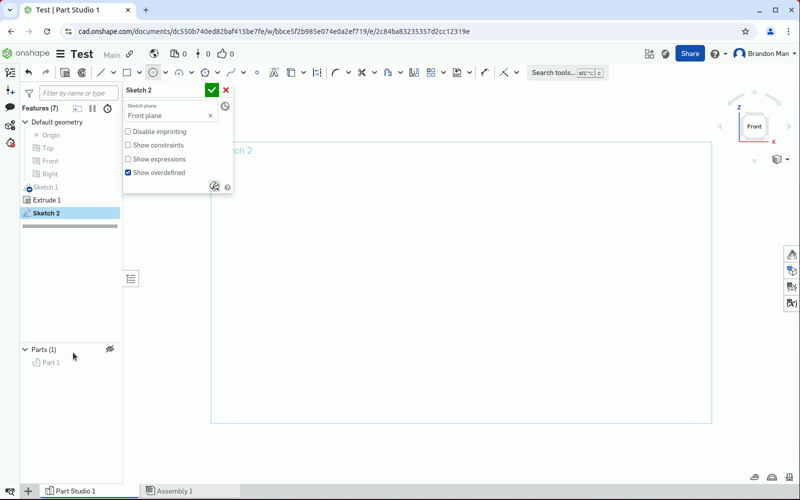
mouse_move(461, 282)
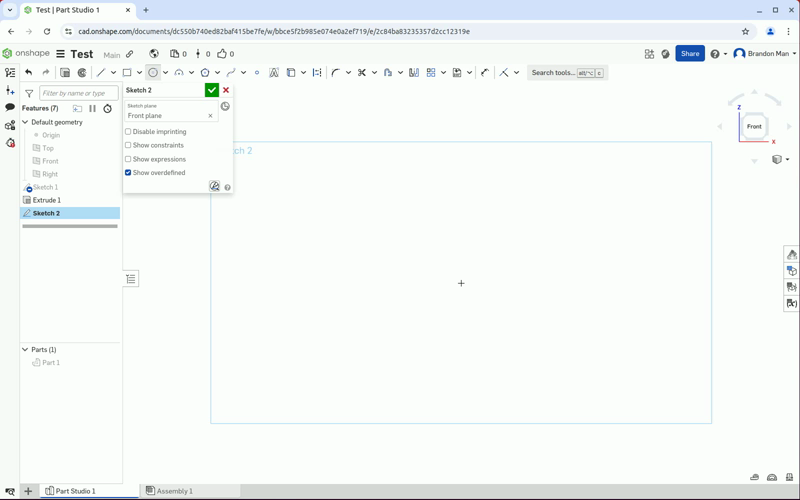
click(461, 282)
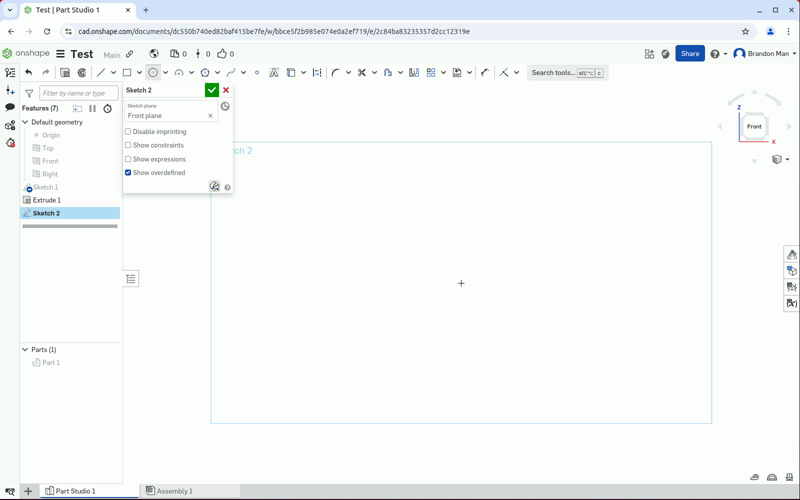
key_up(shift)
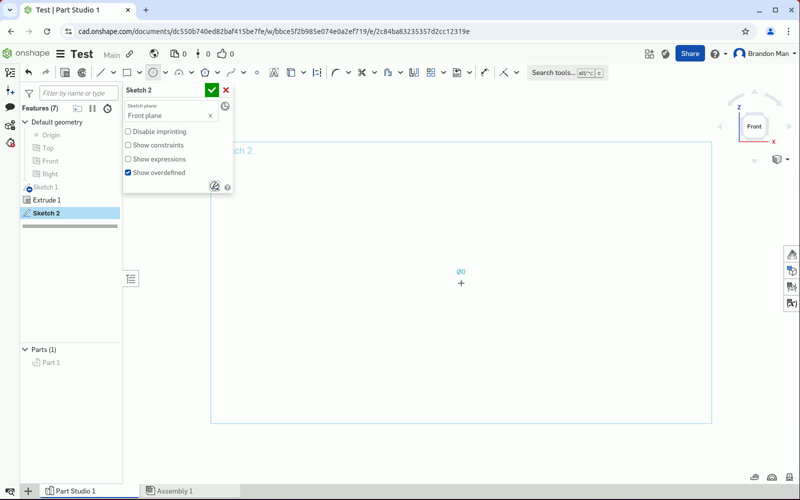
mouse_move(572, 282)
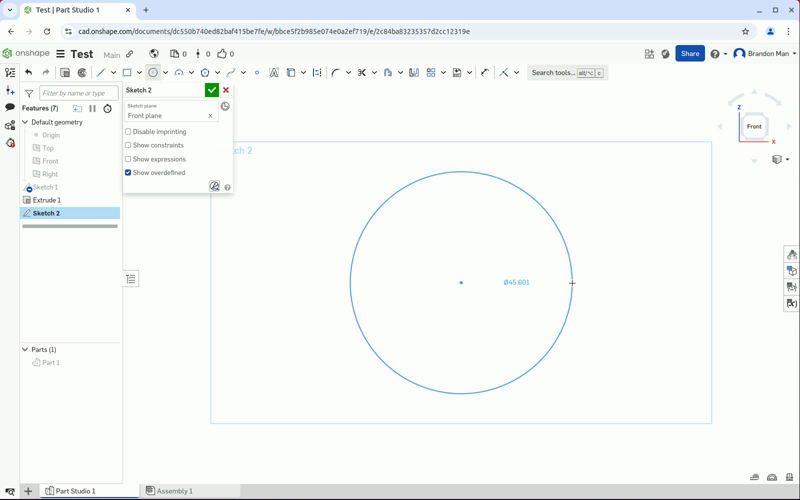
click(572, 282)
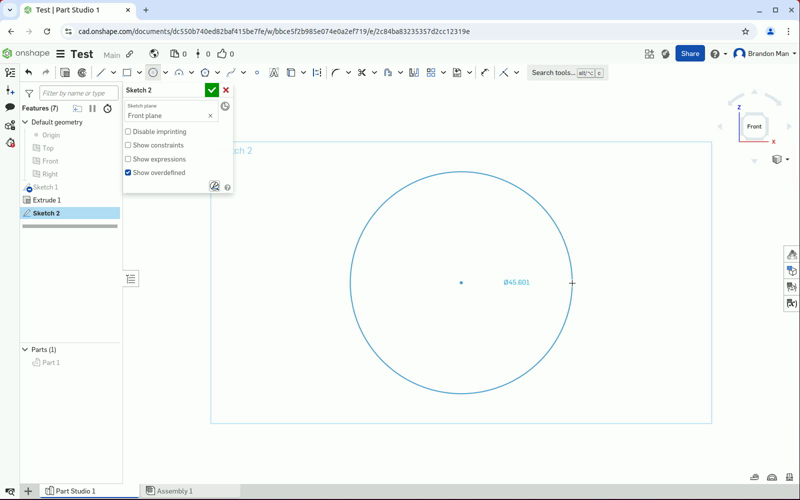
key(esc)
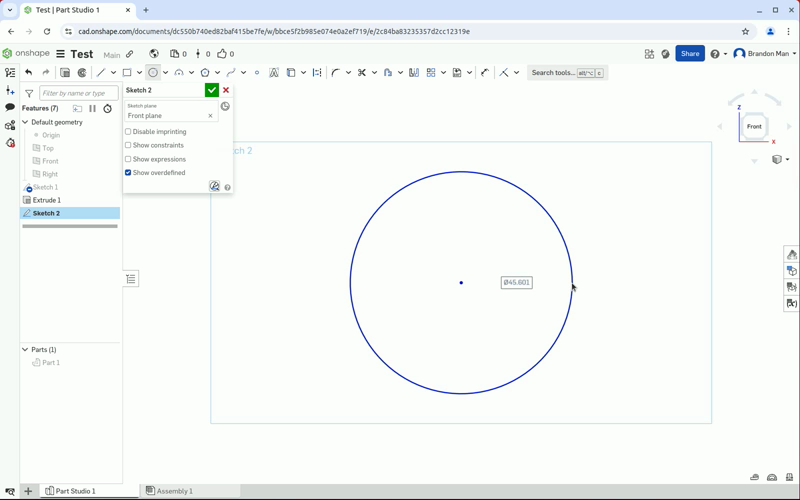
mouse_move(473, 219)
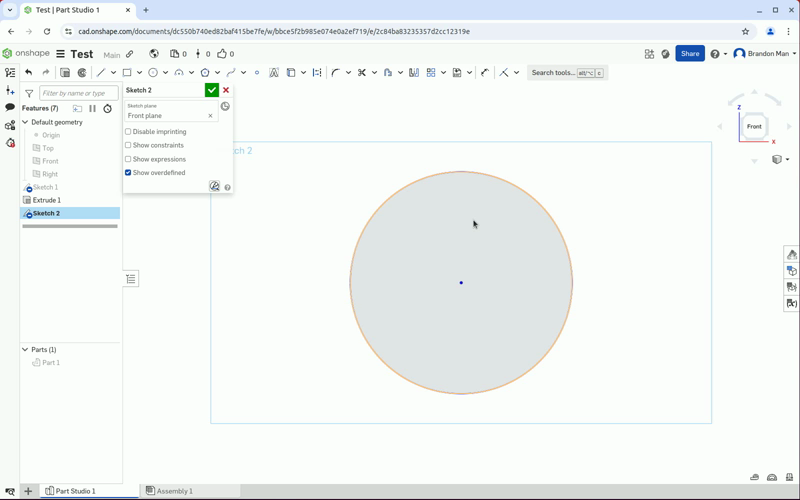
click(473, 219)
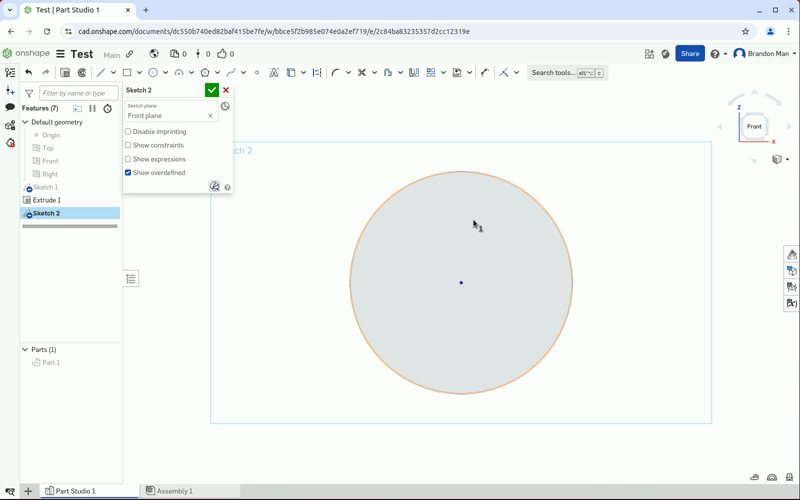
mouse_move(73, 352)
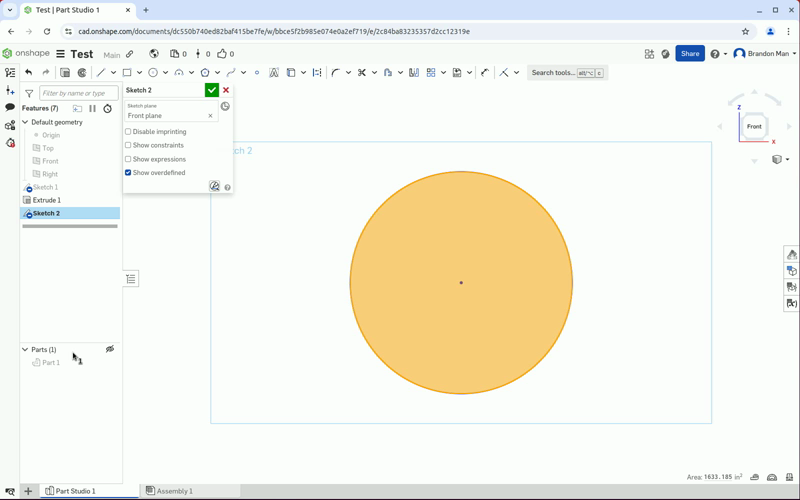
key(shift+y)
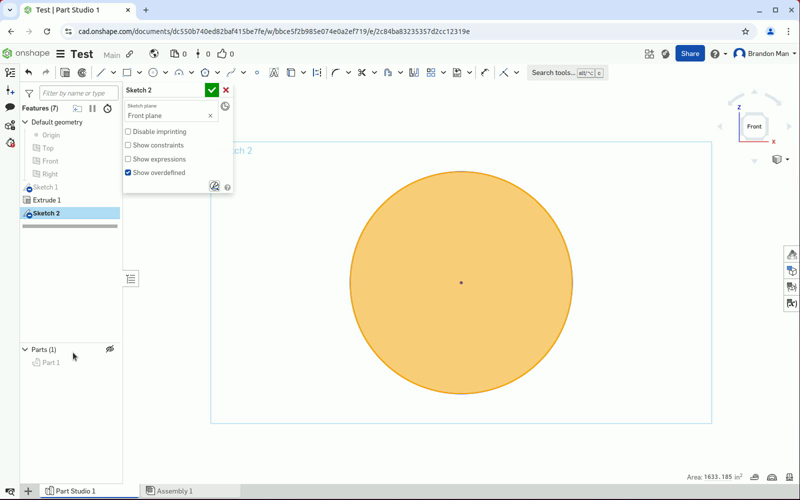
key(shift+e)
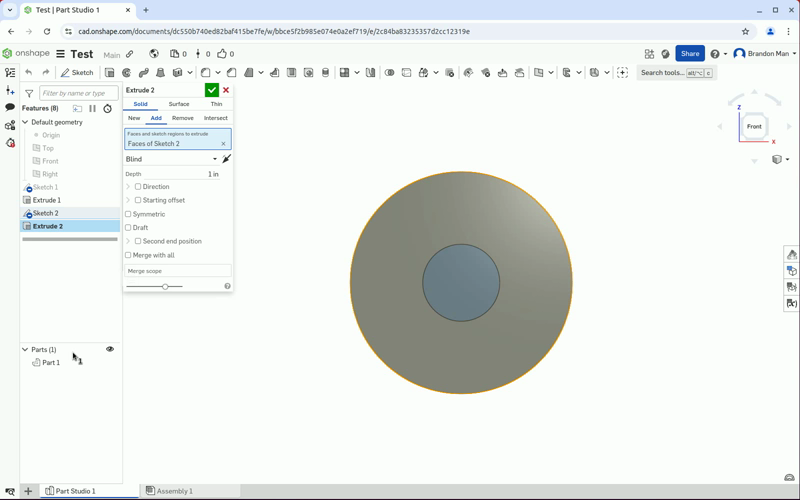
mouse_move(143, 106)
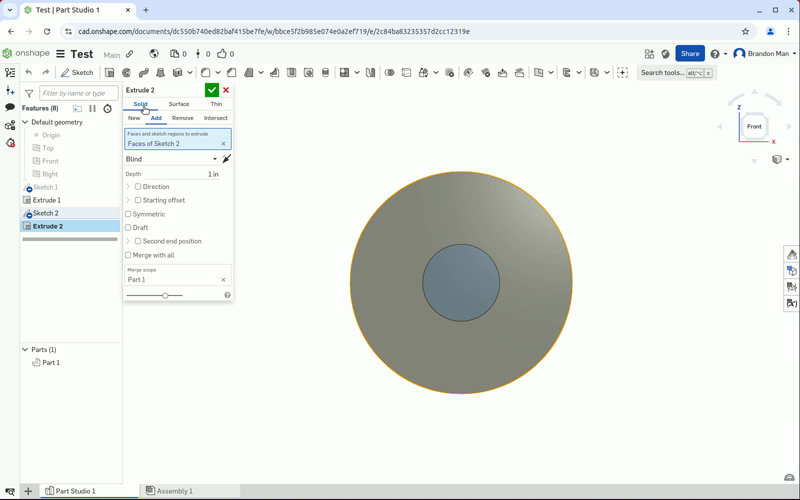
click(143, 106)
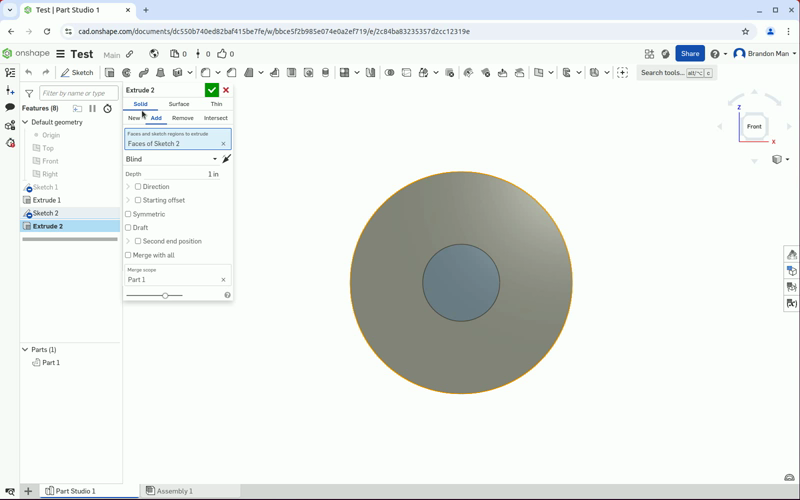
mouse_move(137, 120)
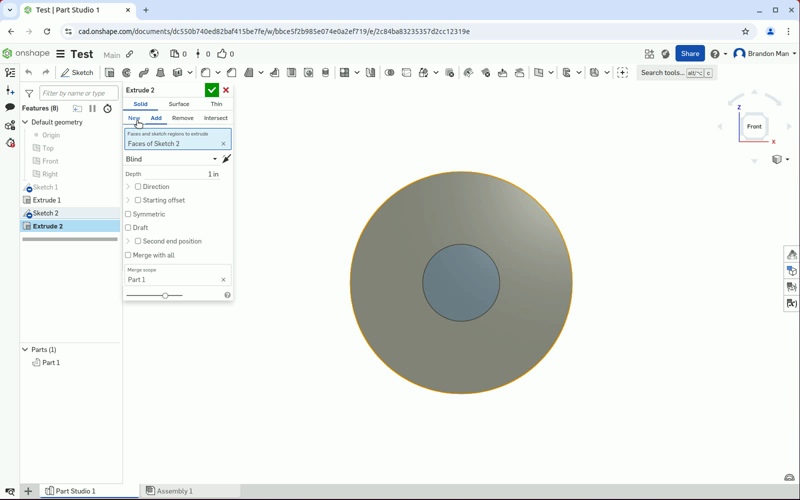
click(137, 120)
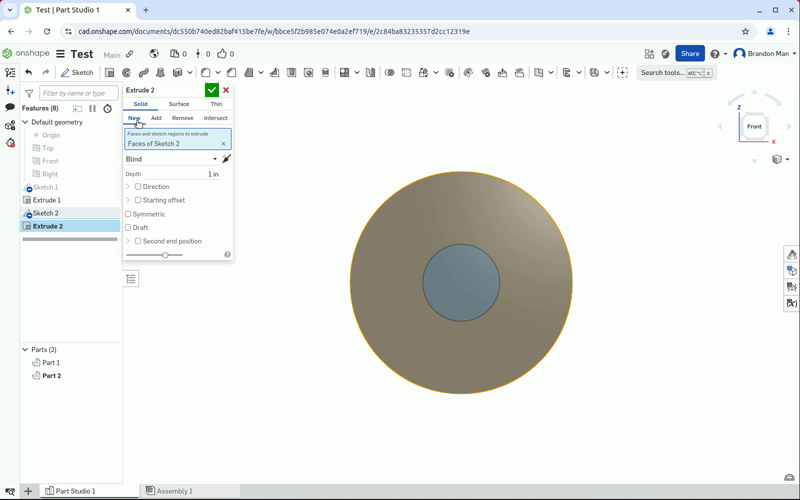
key(tab, 4)
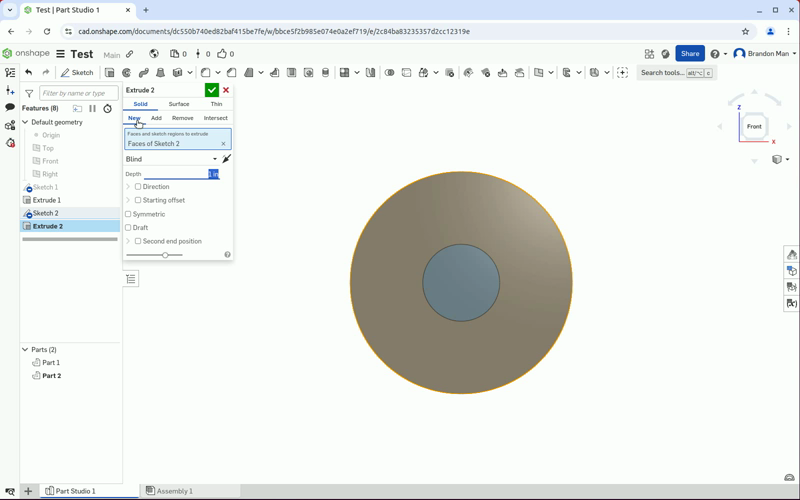
text(6.258)
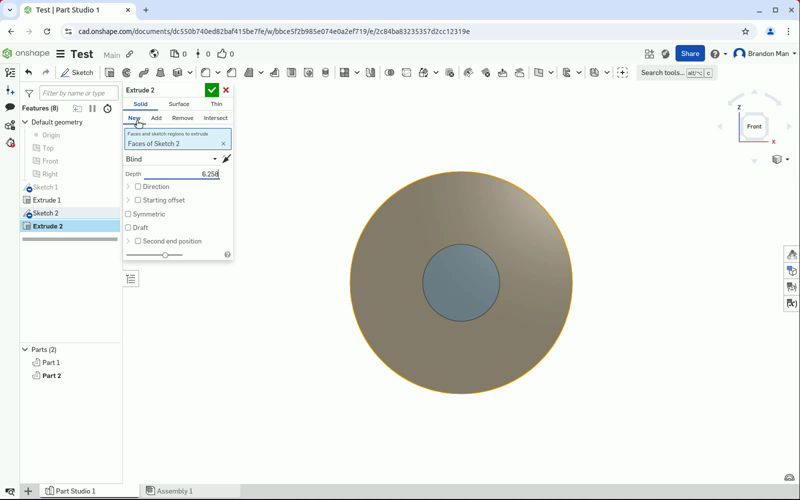
key(enter)
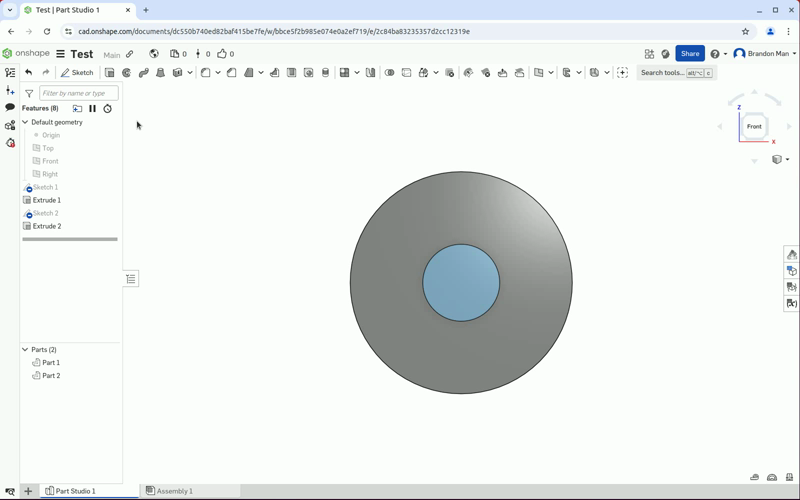
key(shift+h)
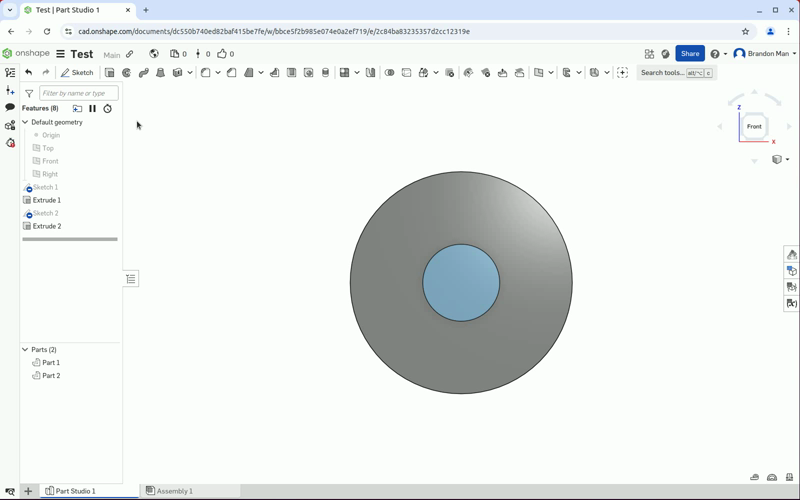
key(shift+h)
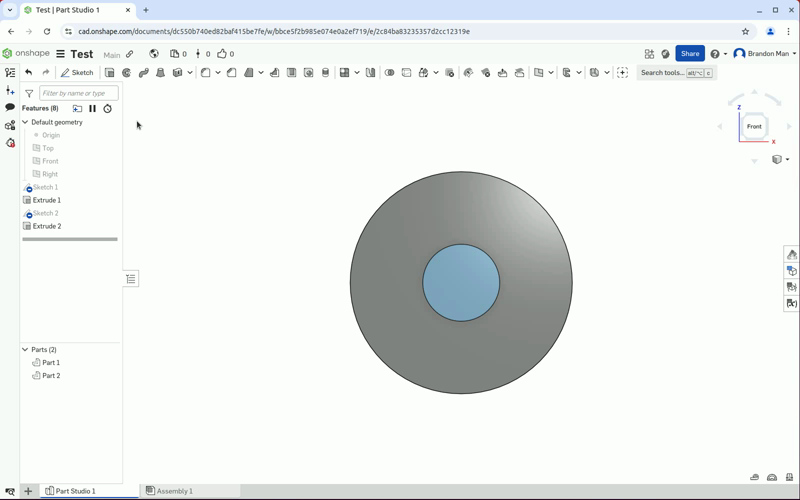
key(shift+7)
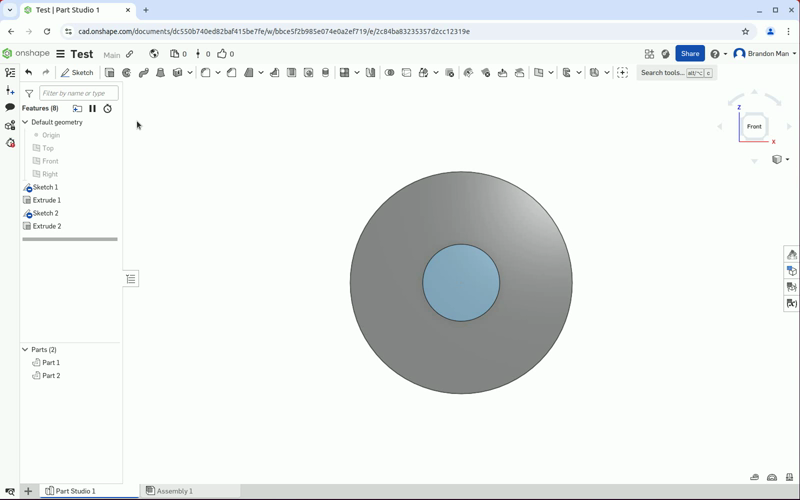
key(left, 2)
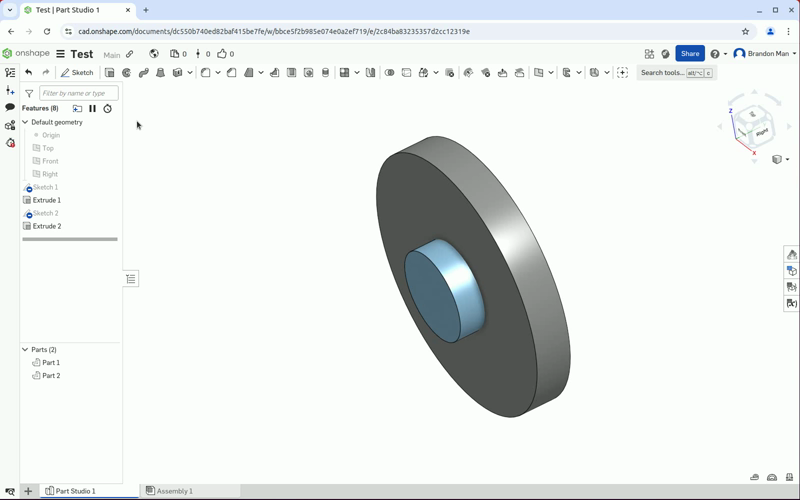
key(down, 2)
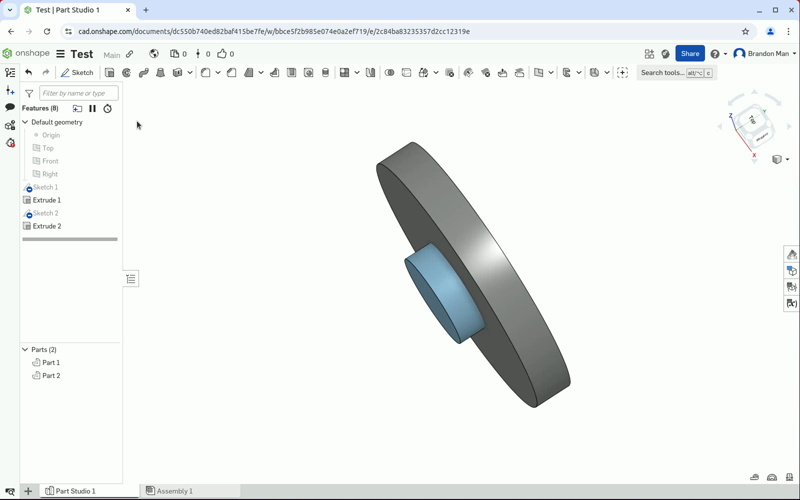
key(up, 2)
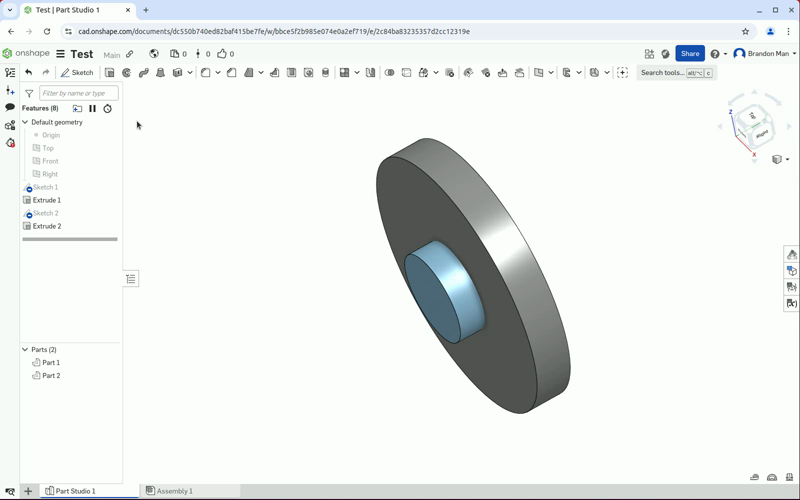
key(right, 2)
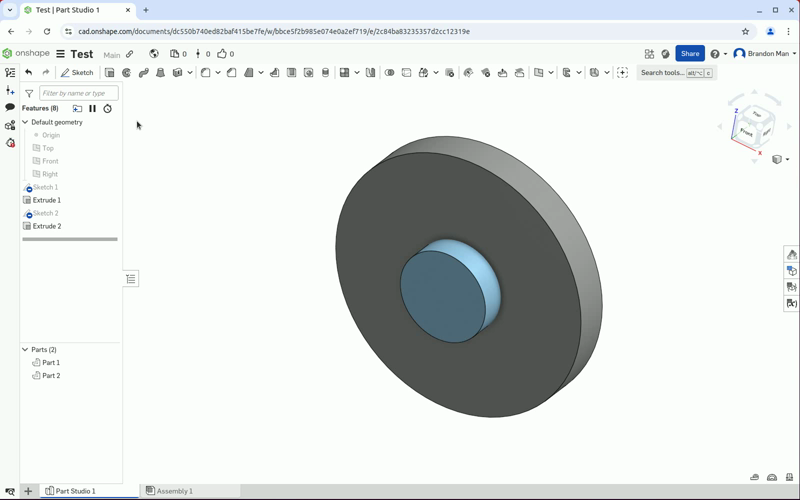
mouse_move(73, 189)
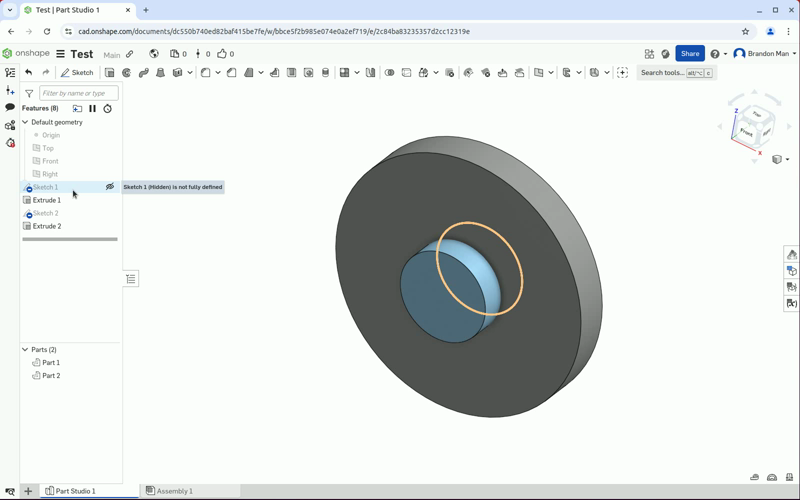
click(73, 189)